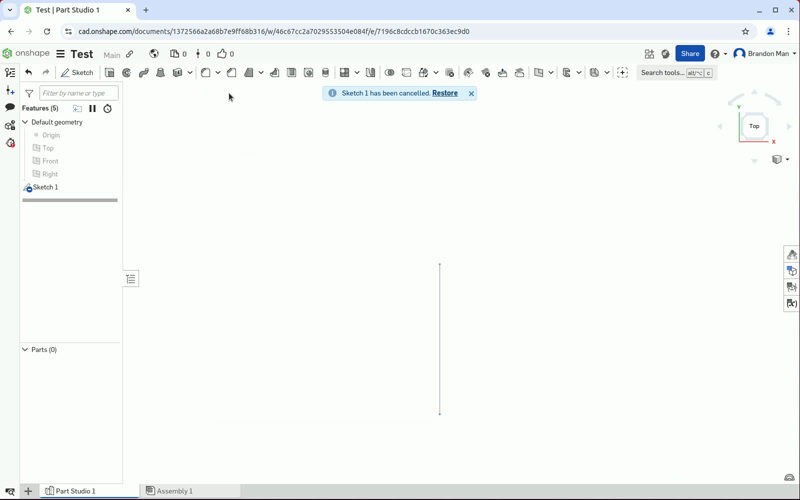
key(shift+h)
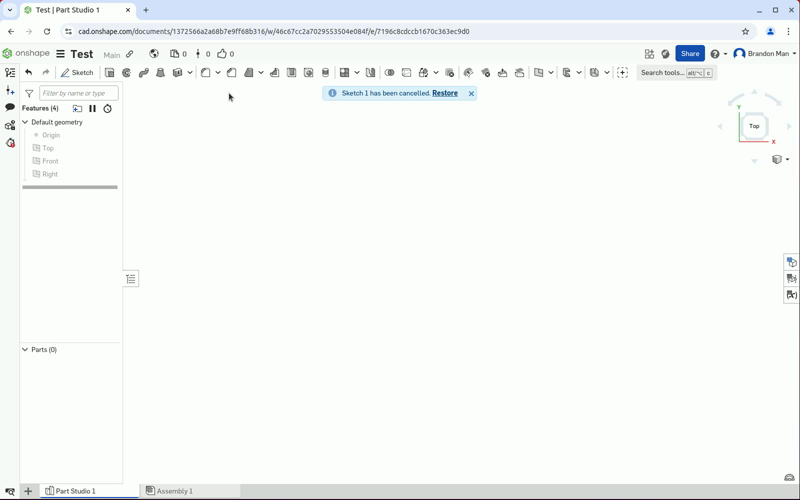
mouse_move(73, 352)
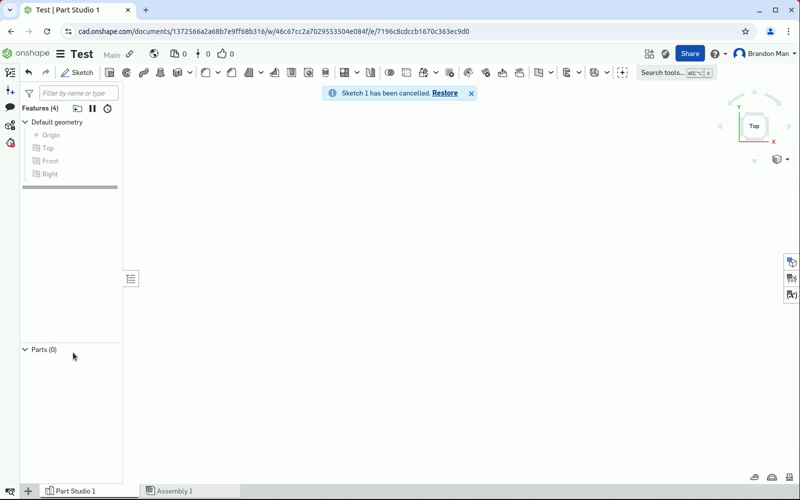
key(y)
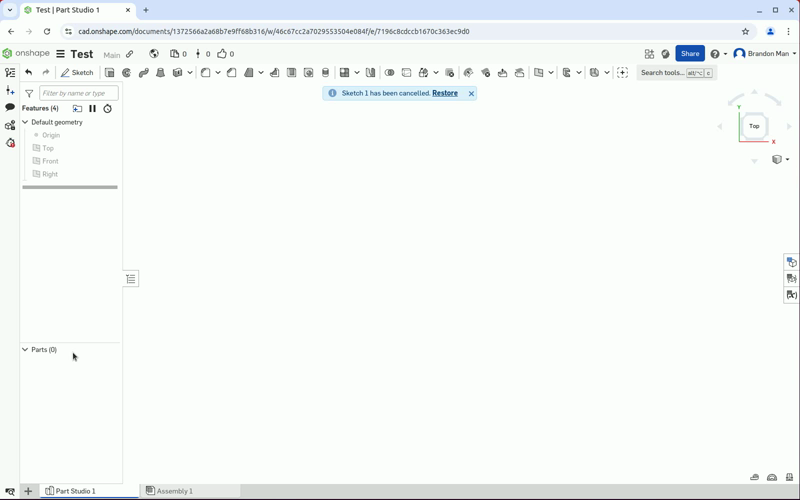
key(shift+p)
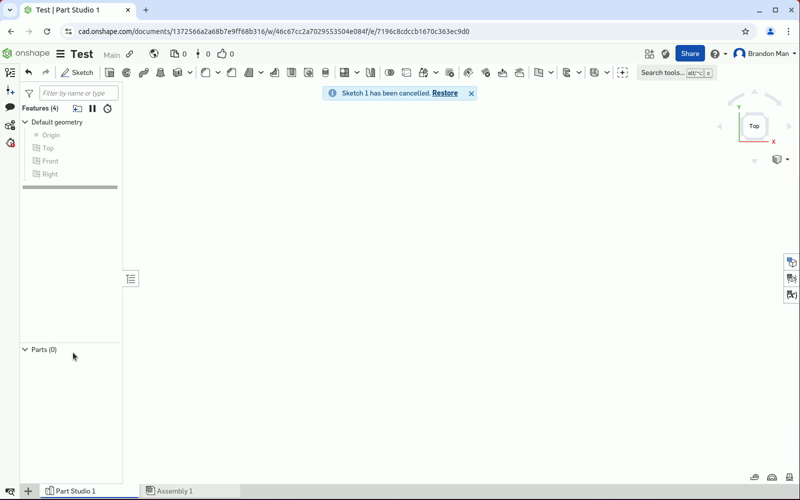
key(space)
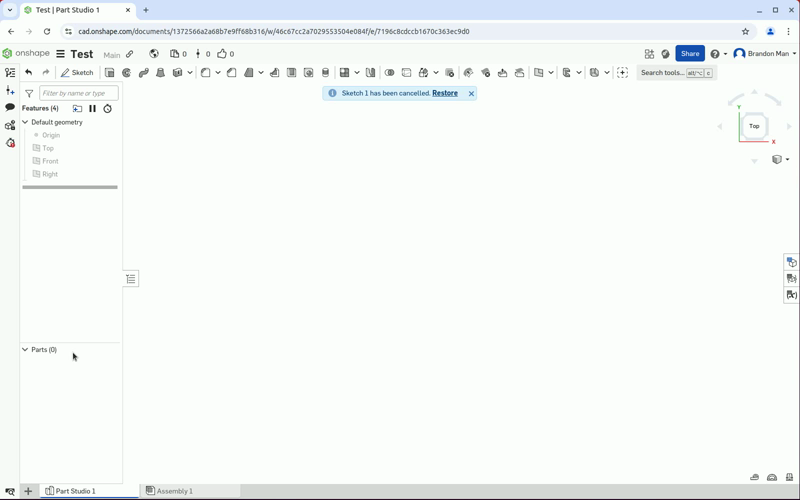
key_down(shift)
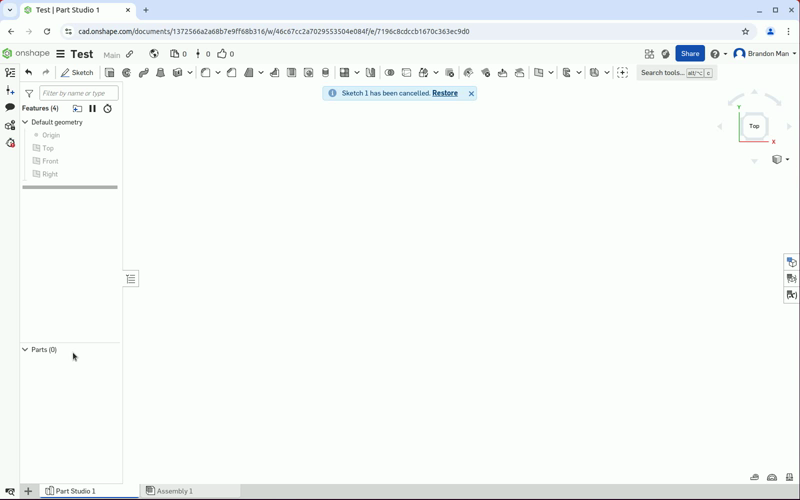
key(up)
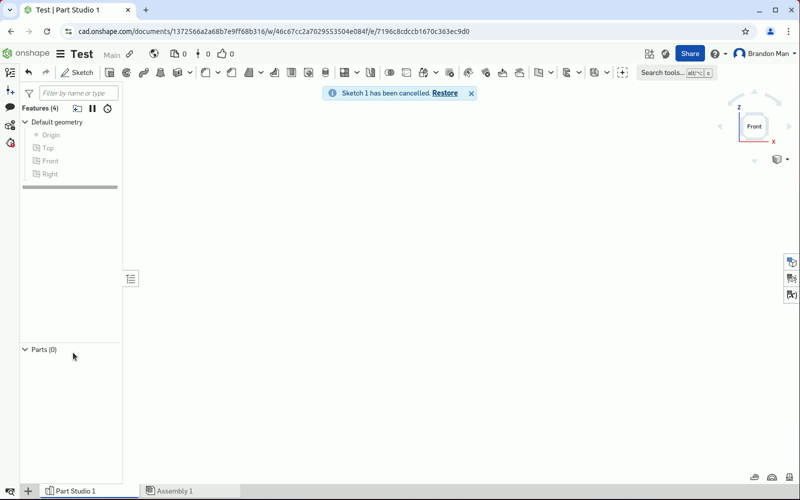
key_up(shift)
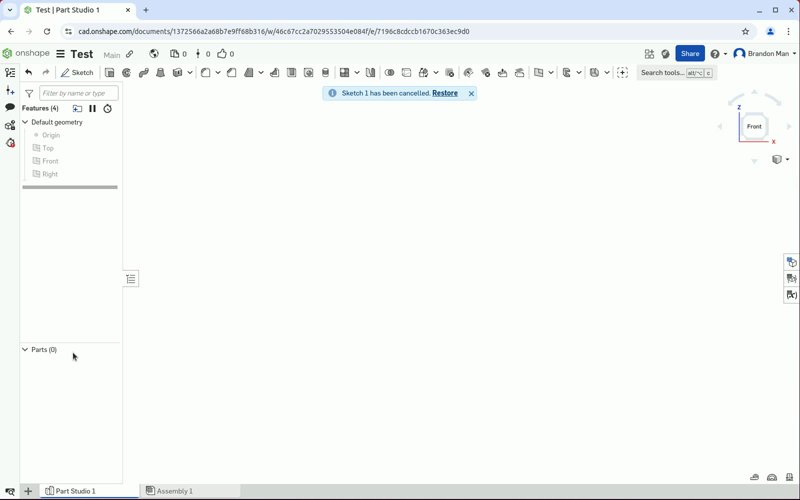
key(space)
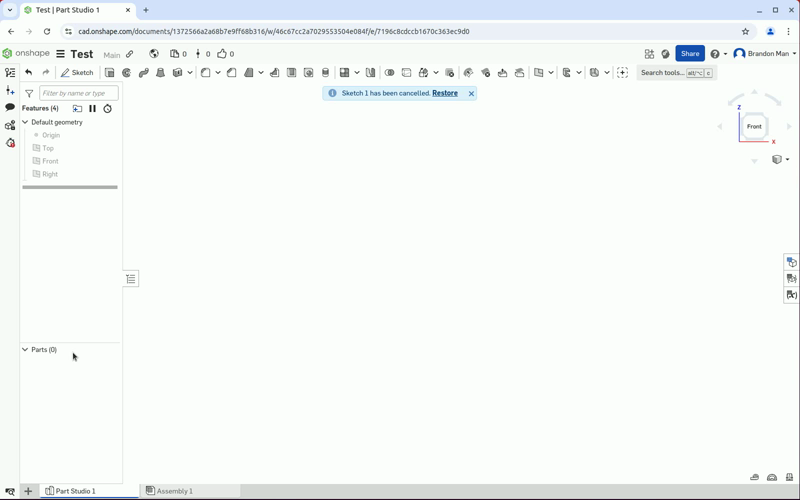
key_down(shift)
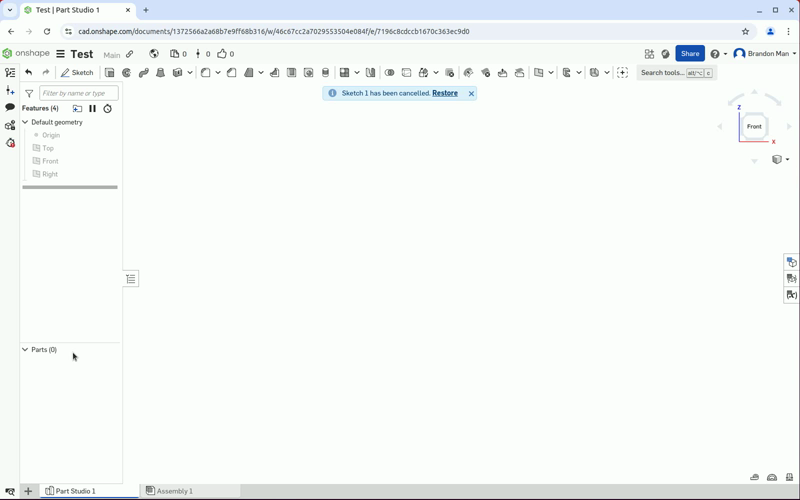
key(left)
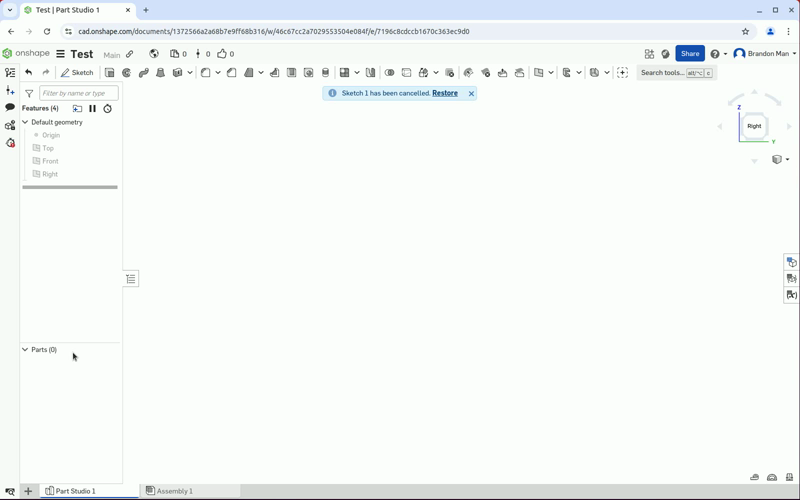
key_up(shift)
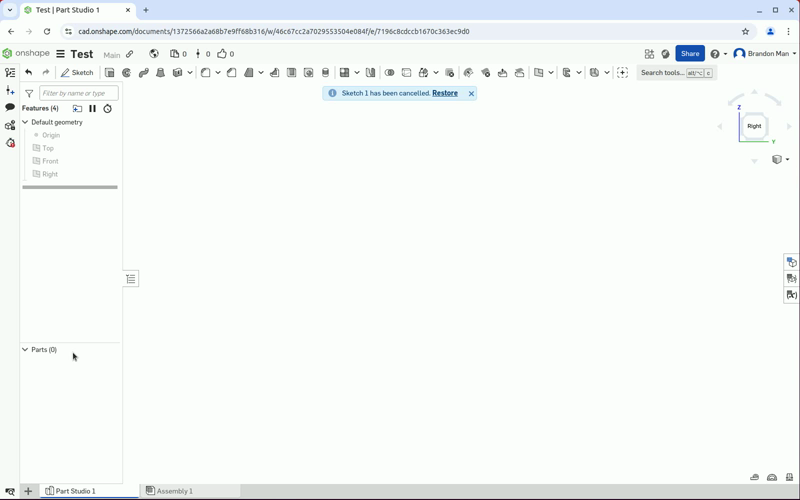
mouse_move(73, 352)
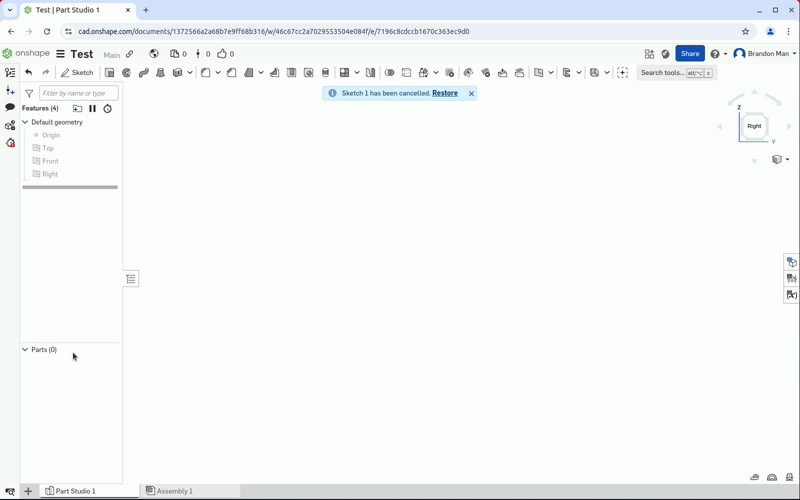
key(shift+y)
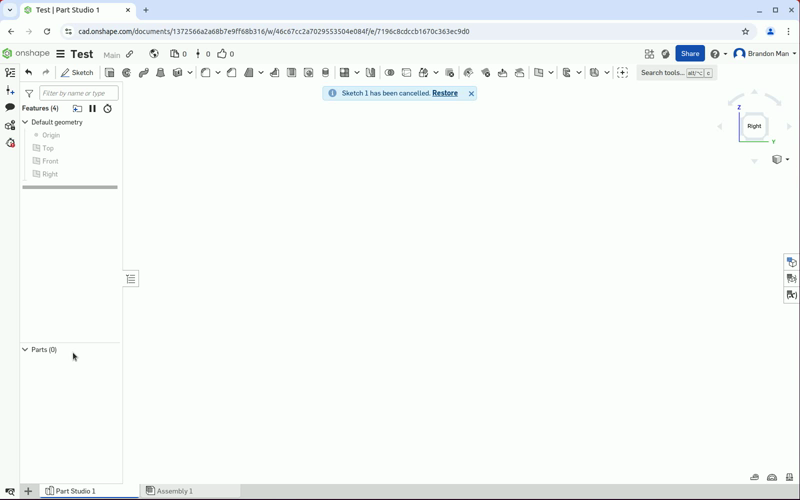
key(shift+s)
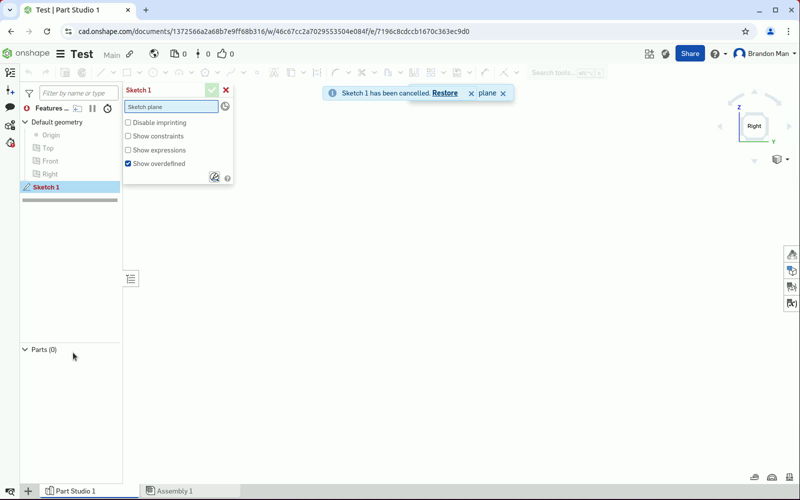
mouse_move(73, 176)
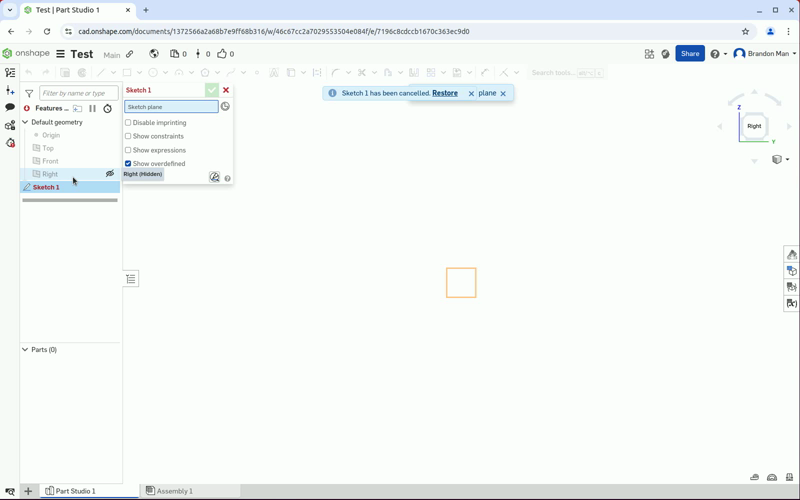
click(73, 176)
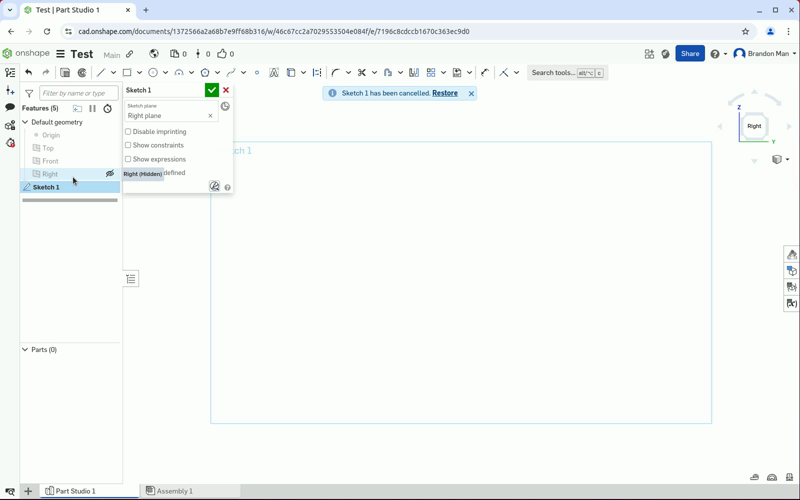
mouse_move(73, 352)
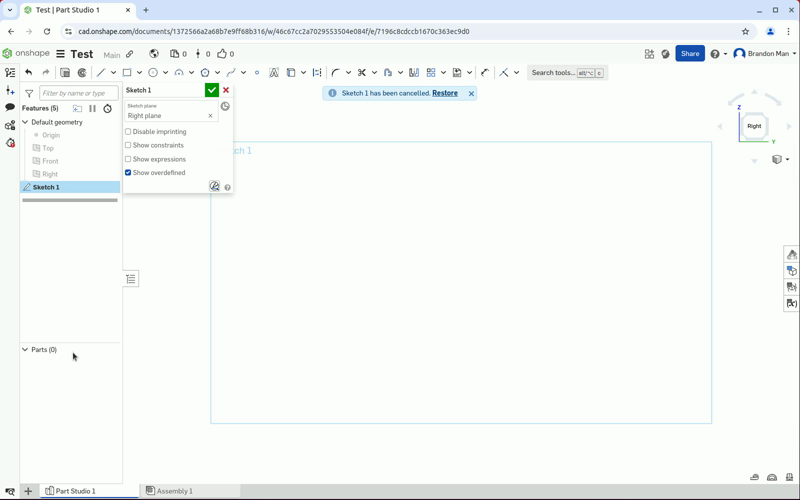
key(y)
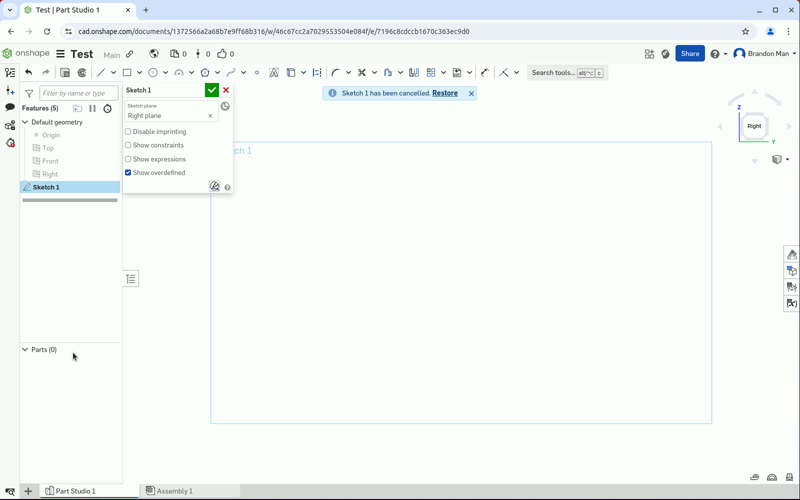
key(c)
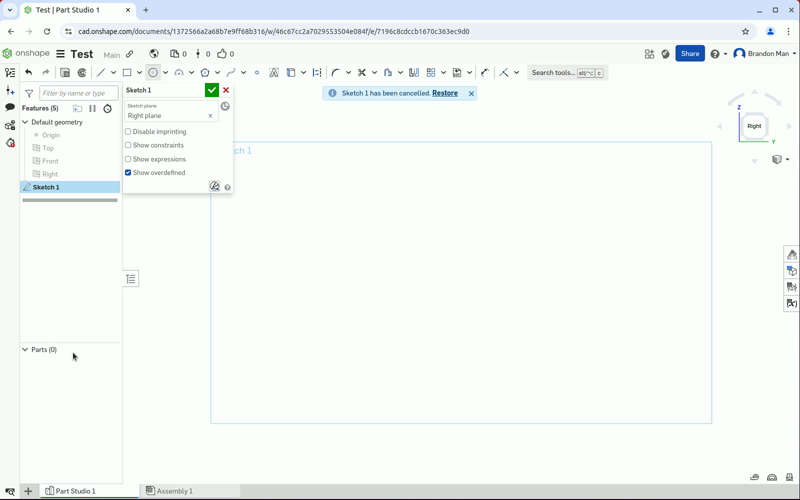
key_down(shift)
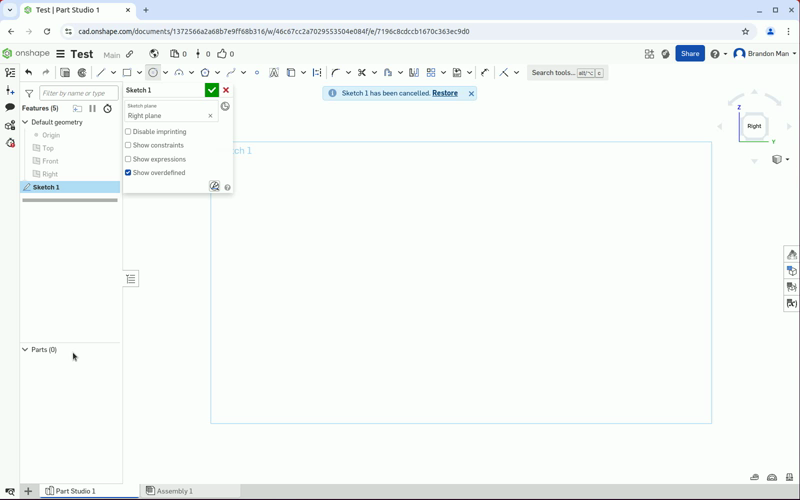
mouse_move(461, 282)
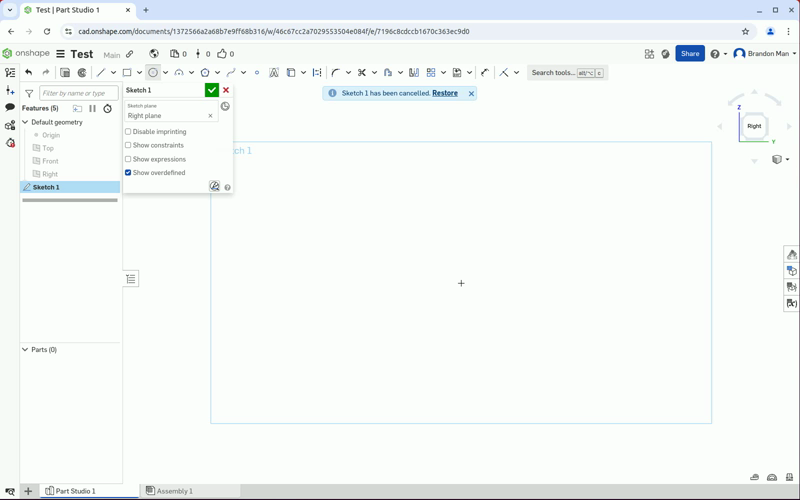
click(461, 282)
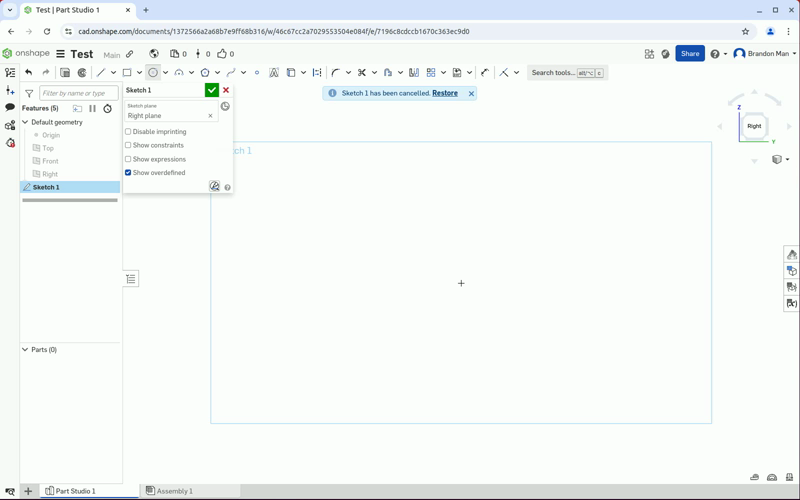
key_up(shift)
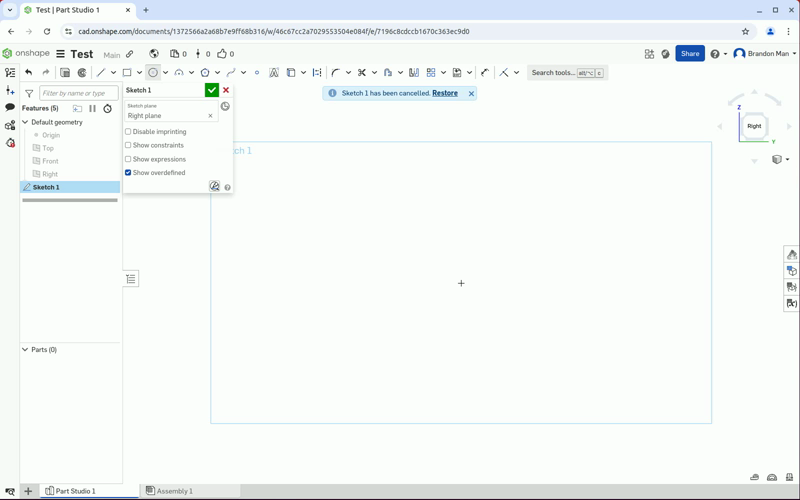
mouse_move(540, 282)
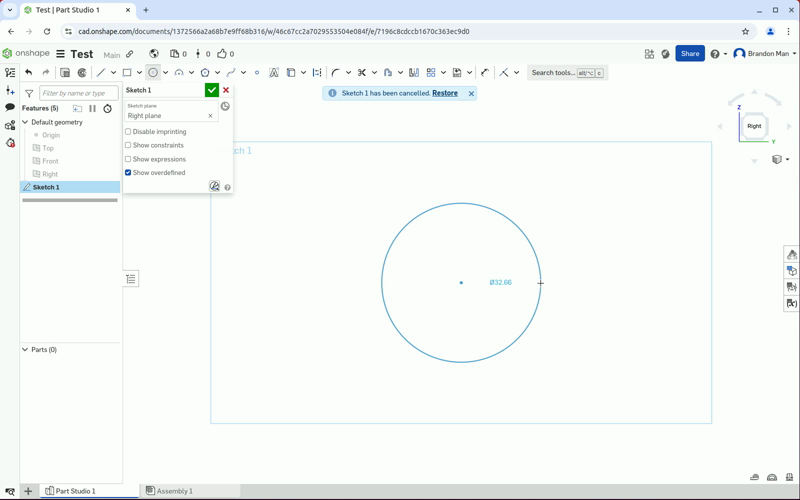
click(540, 282)
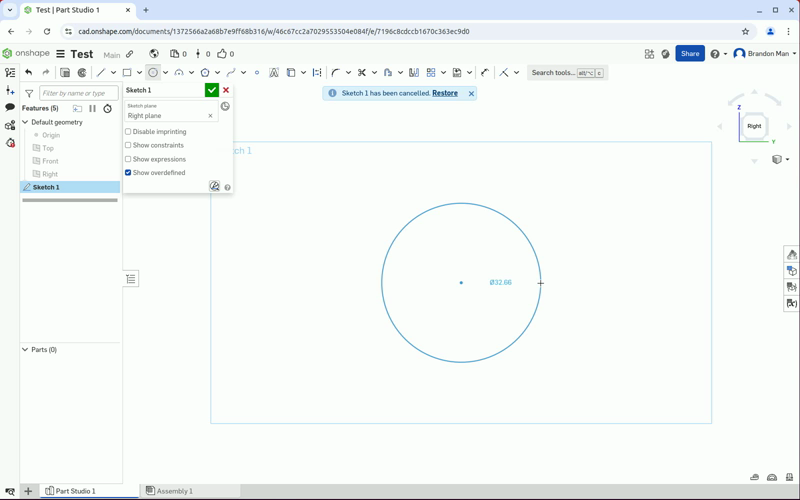
key(esc)
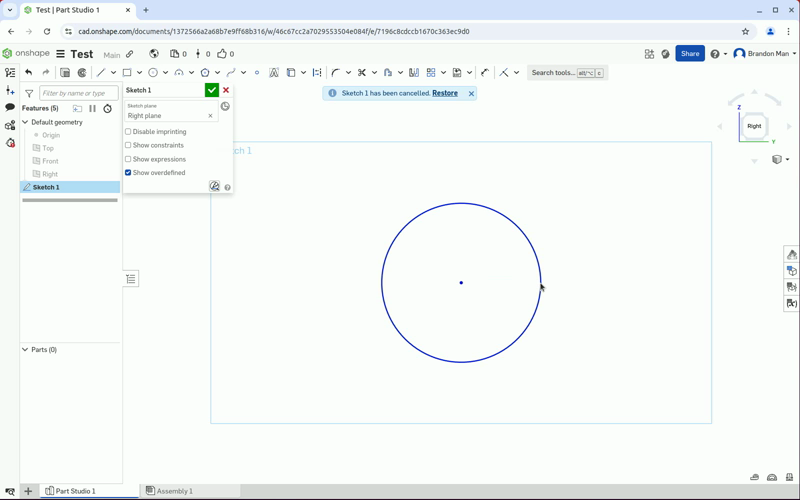
mouse_move(436, 245)
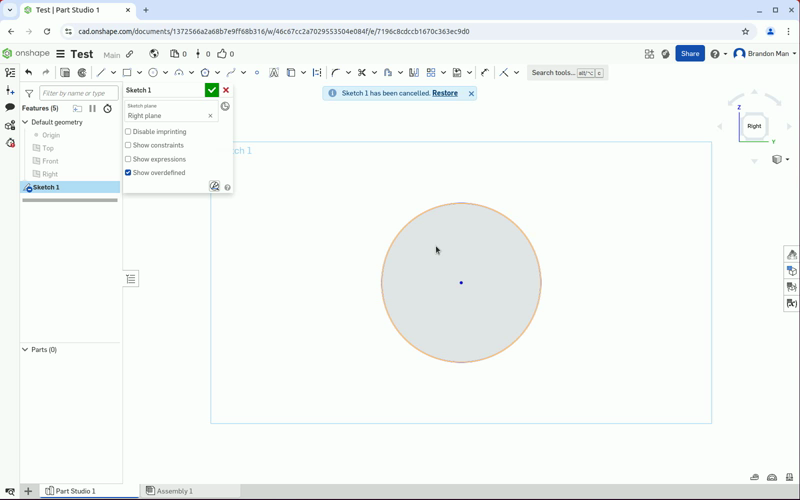
click(436, 245)
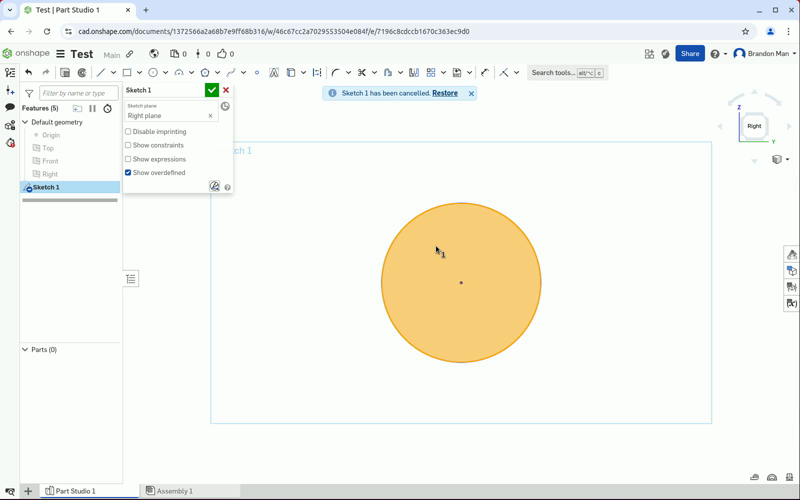
mouse_move(73, 352)
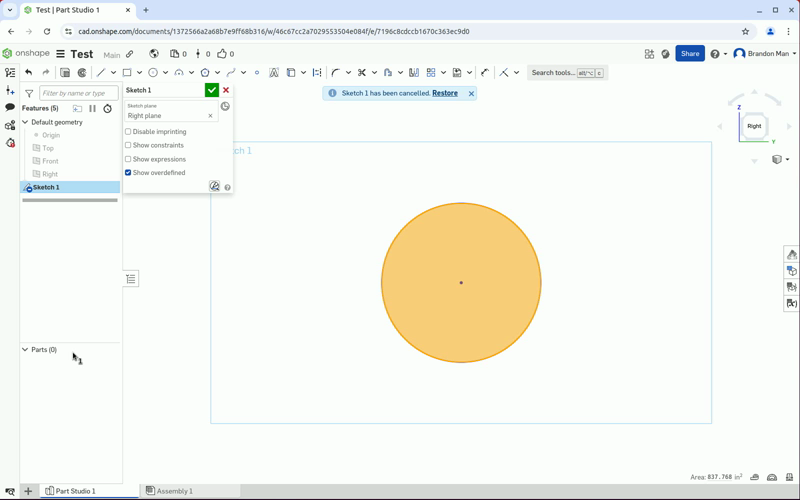
key(shift+y)
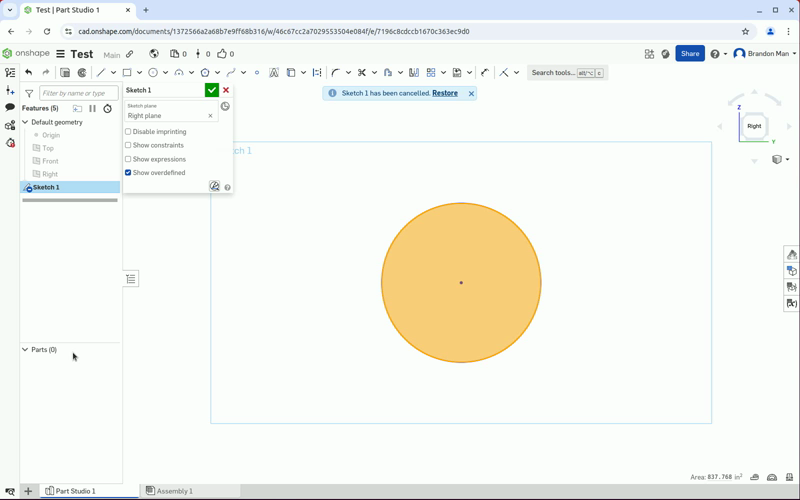
key(shift+e)
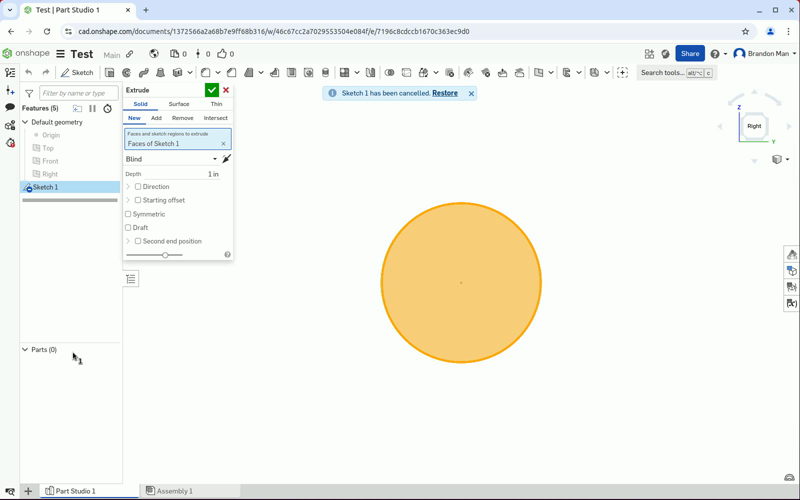
mouse_move(143, 106)
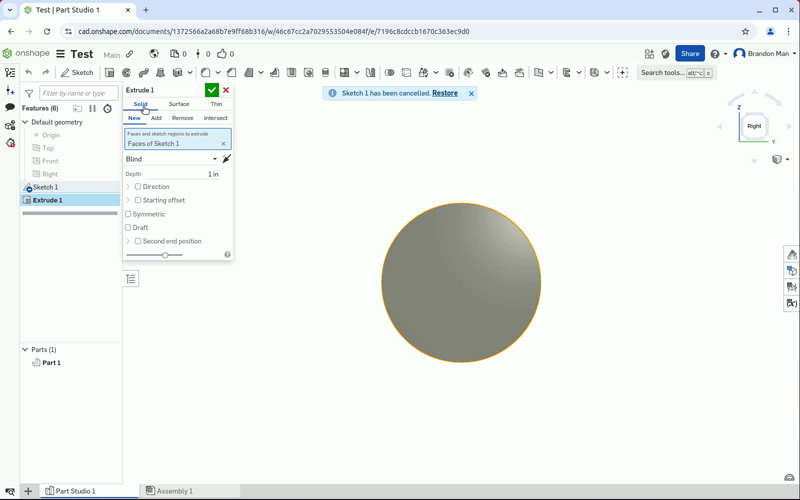
click(143, 106)
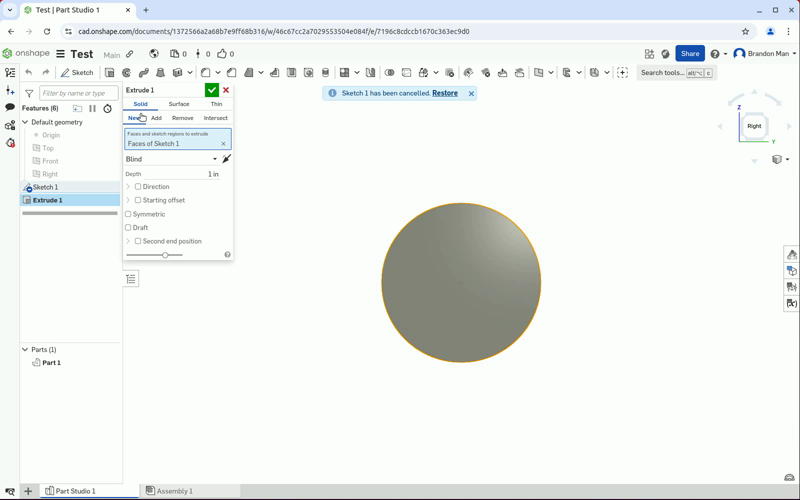
mouse_move(137, 120)
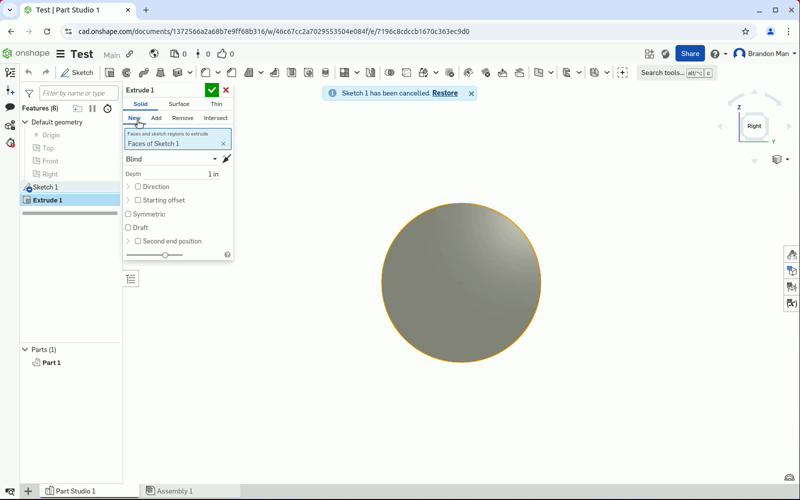
click(137, 120)
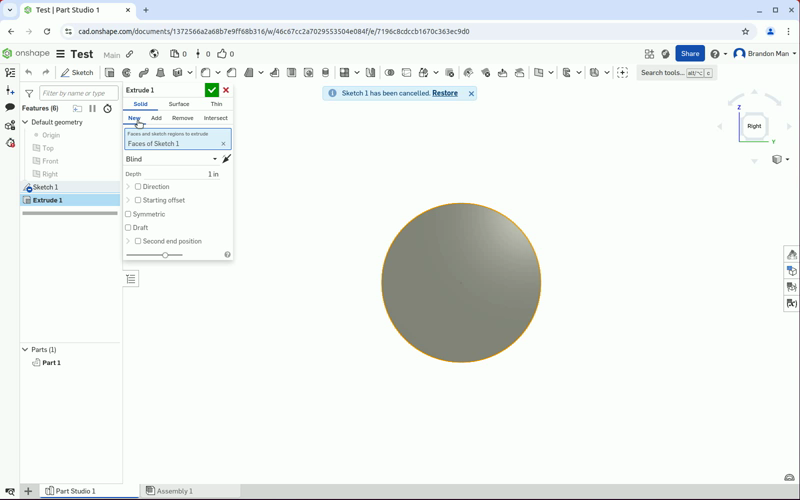
key(tab, 4)
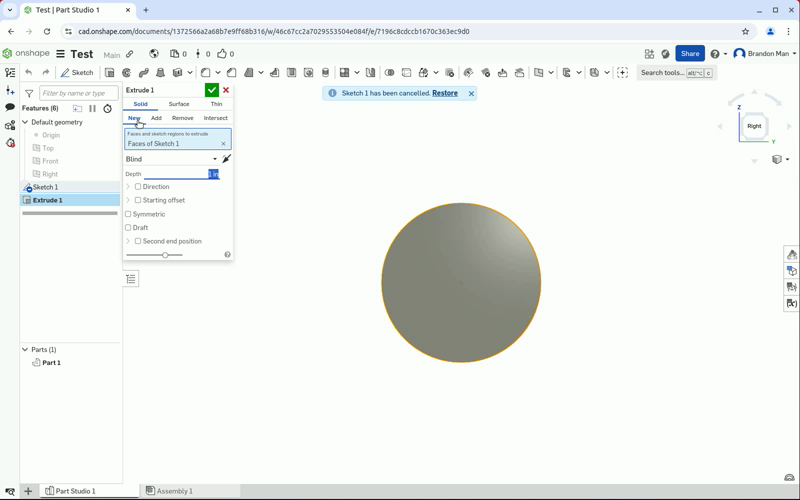
text(23.108)
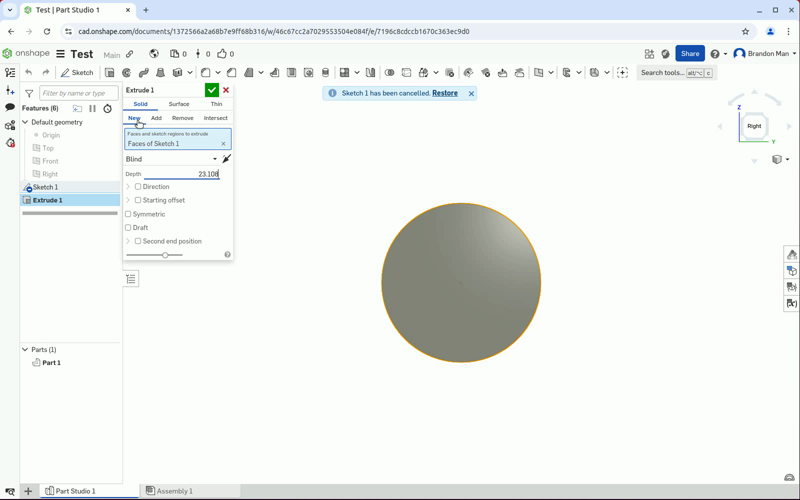
key(enter)
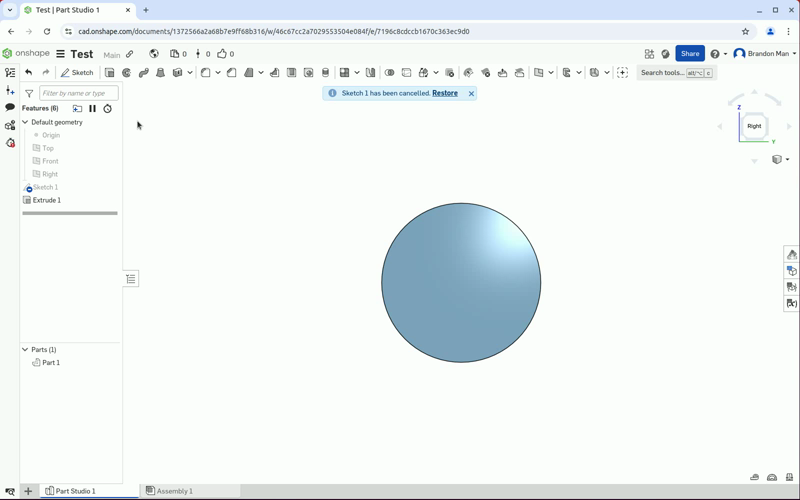
key(shift+h)
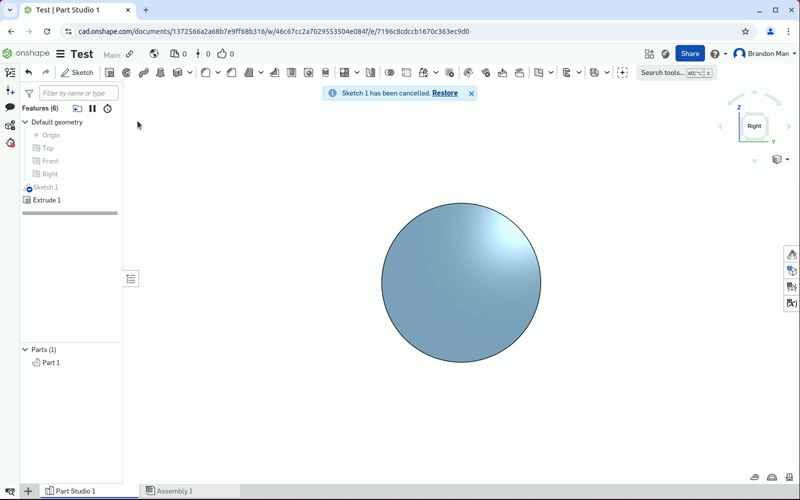
key(shift+h)
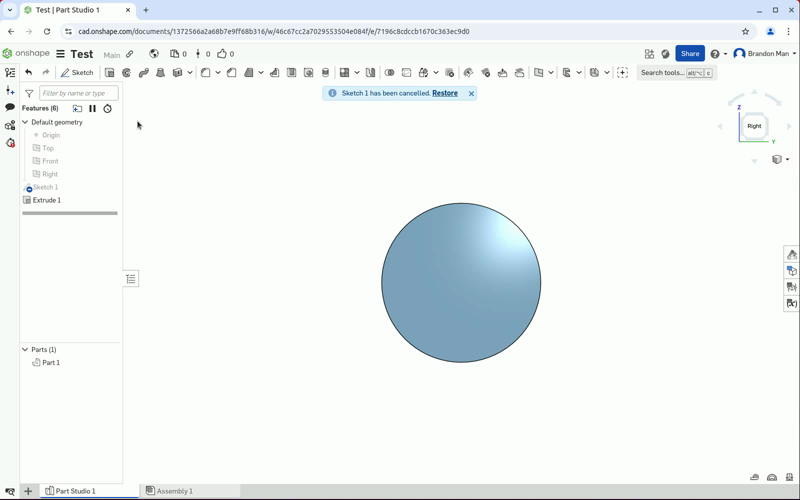
mouse_move(73, 189)
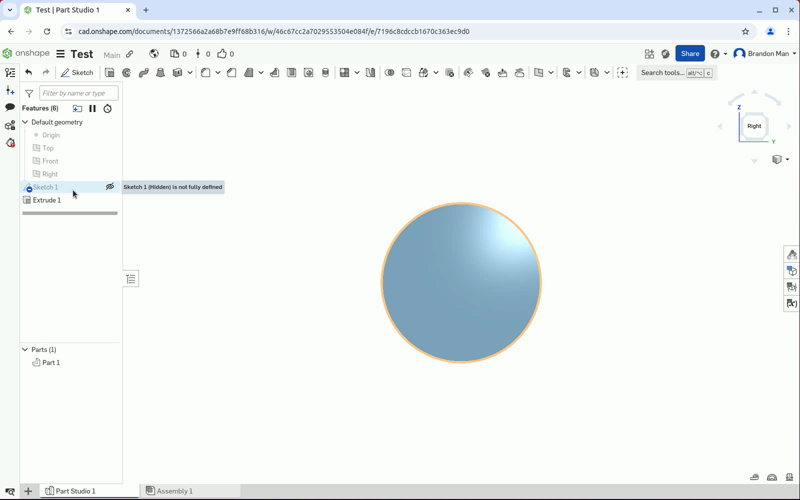
click(73, 189)
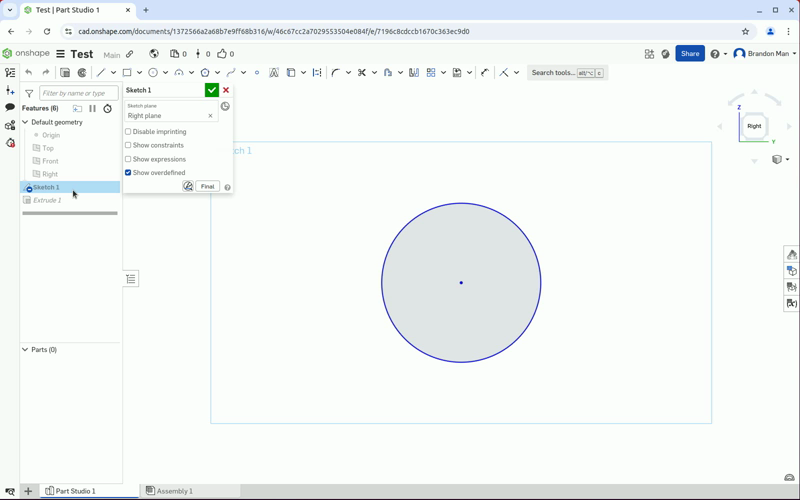
mouse_move(229, 92)
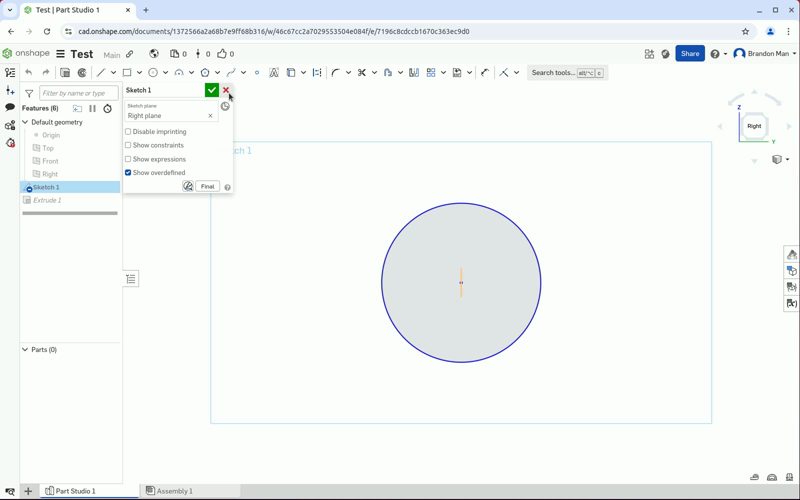
click(229, 92)
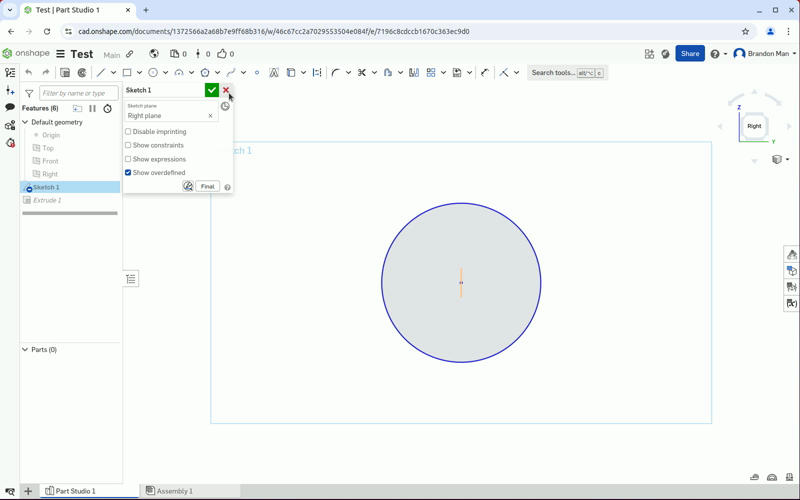
key(shift+s)
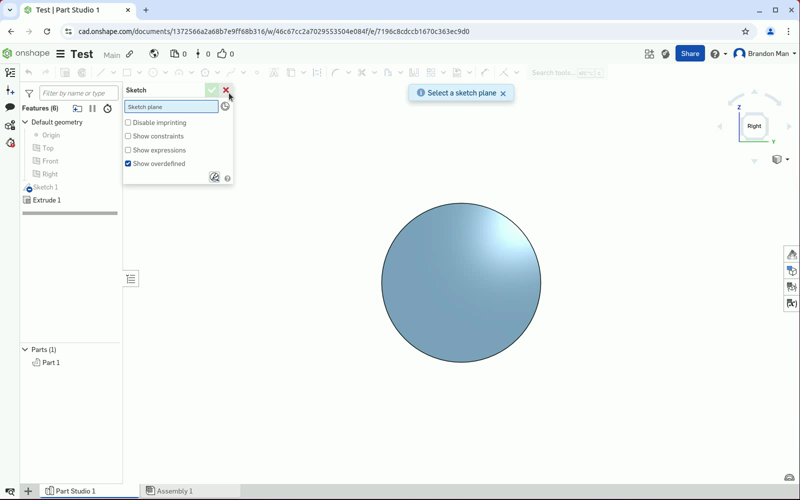
mouse_move(73, 176)
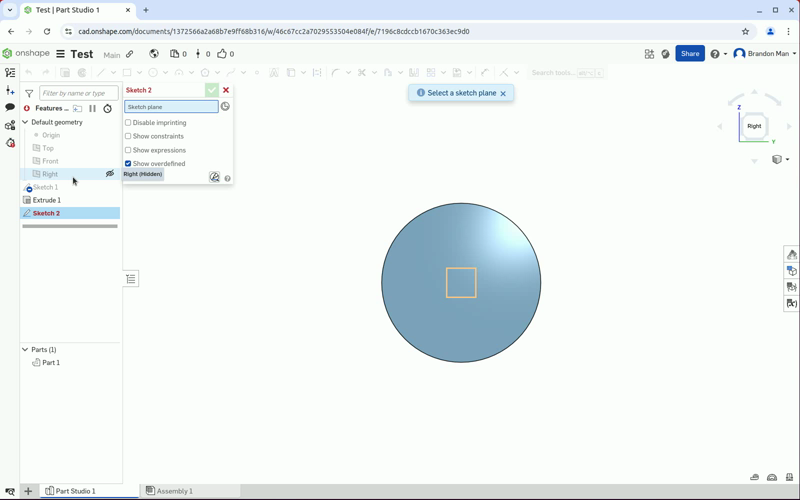
click(73, 176)
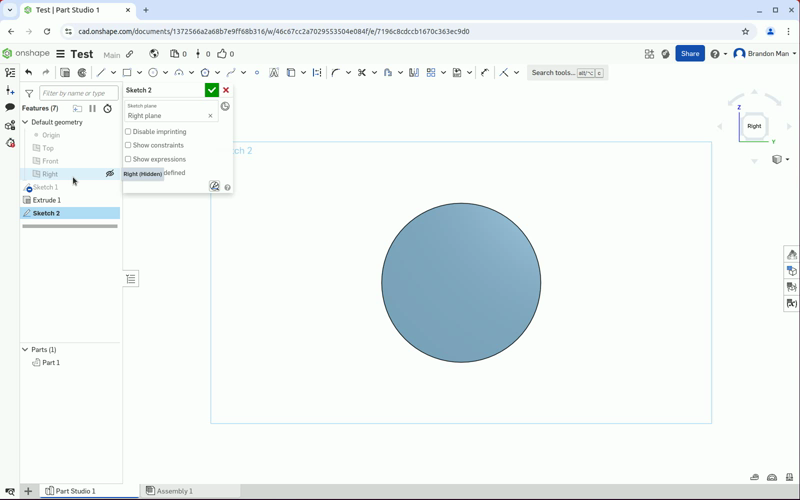
mouse_move(73, 352)
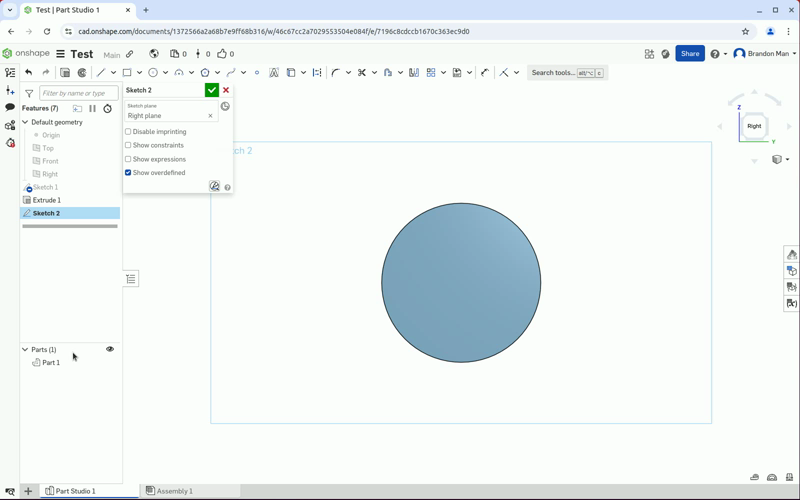
key(y)
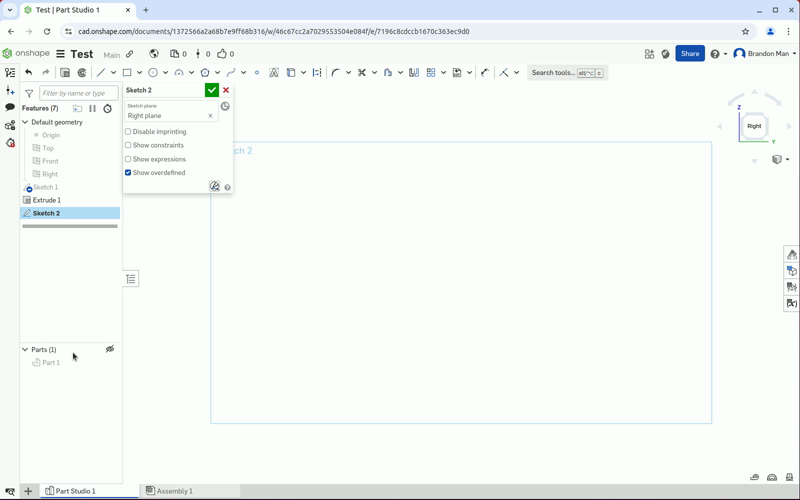
key(c)
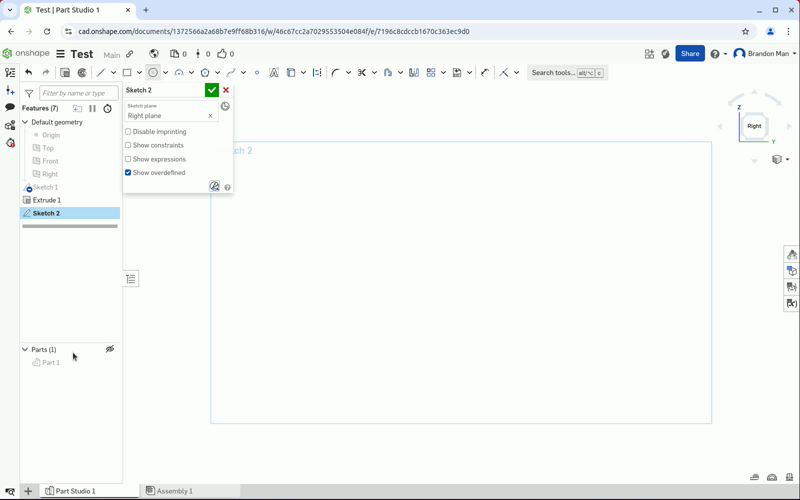
key_down(shift)
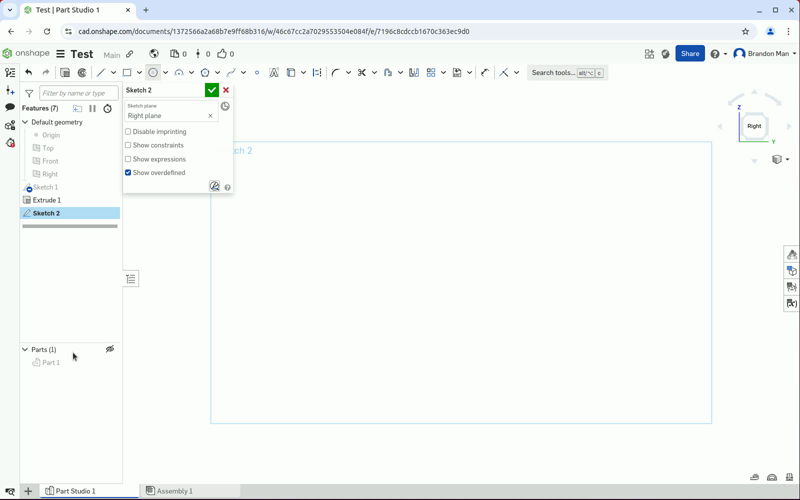
mouse_move(461, 282)
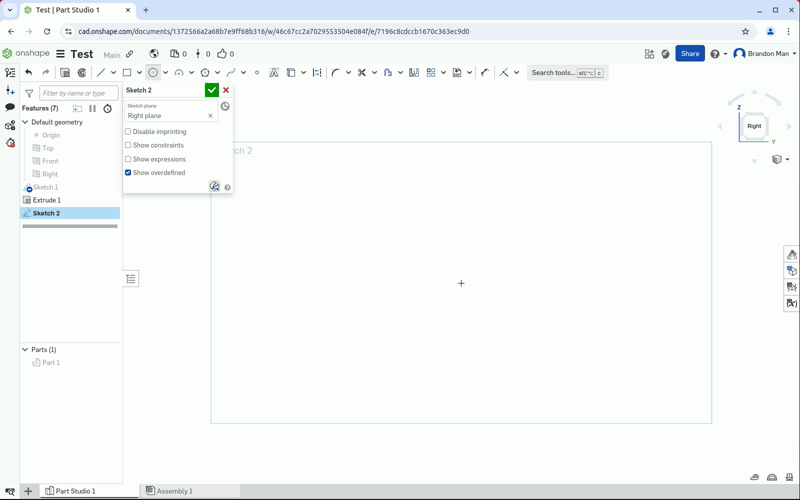
click(461, 282)
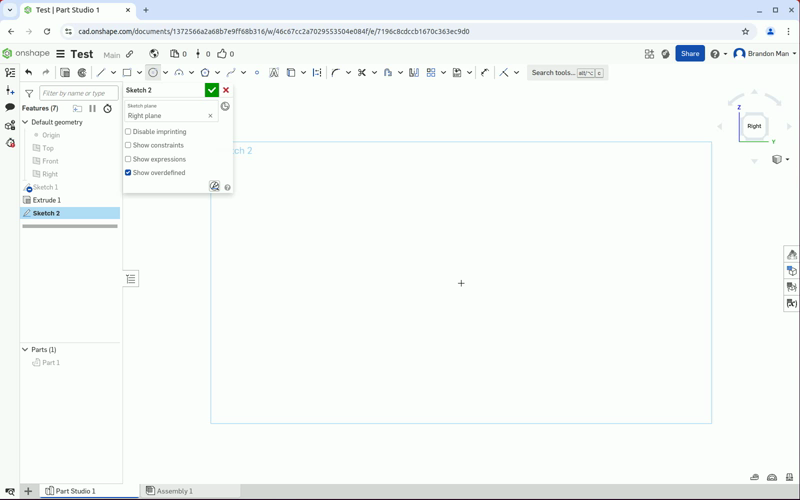
key_up(shift)
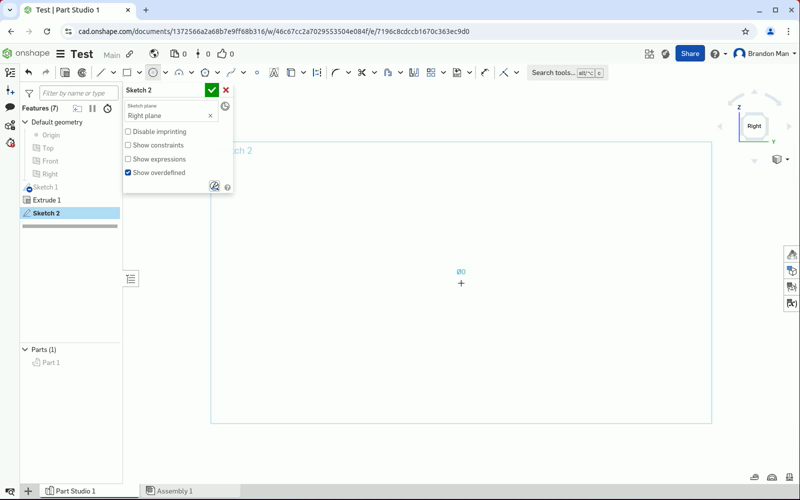
mouse_move(503, 282)
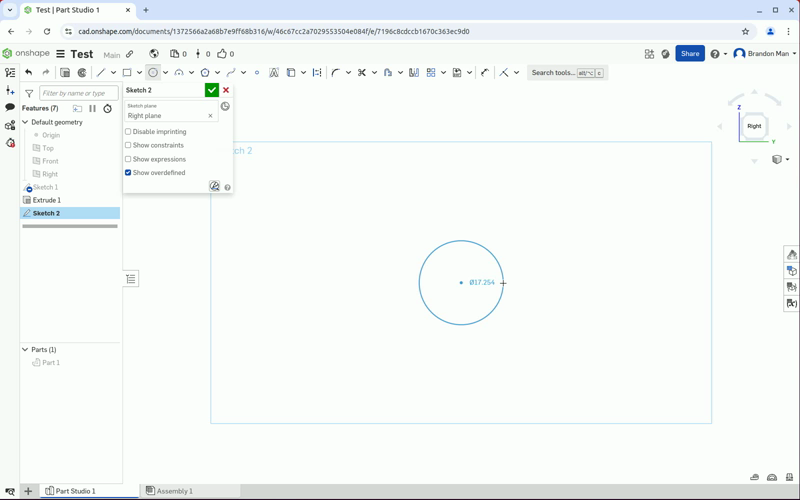
click(503, 282)
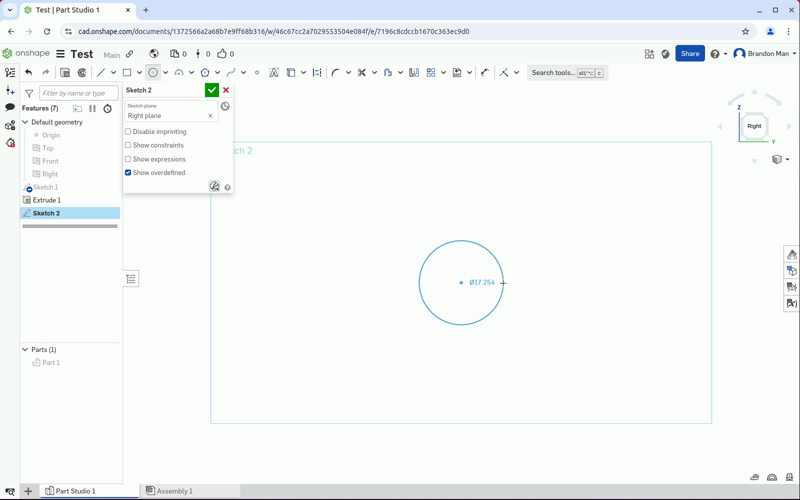
key(esc)
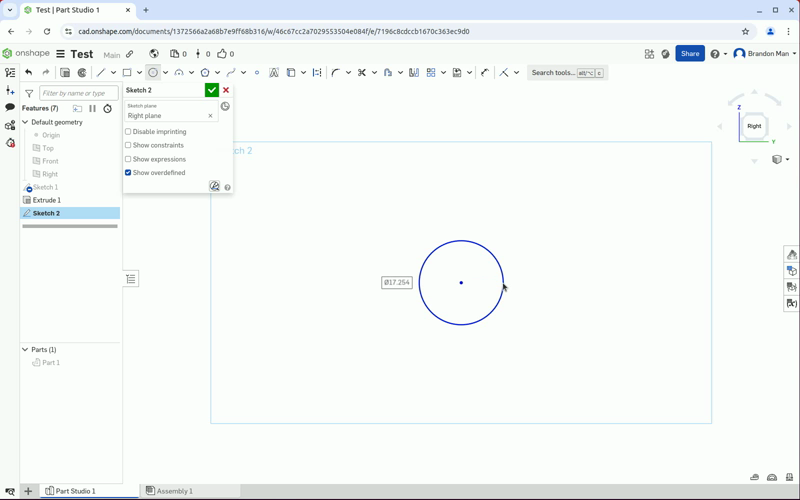
mouse_move(482, 255)
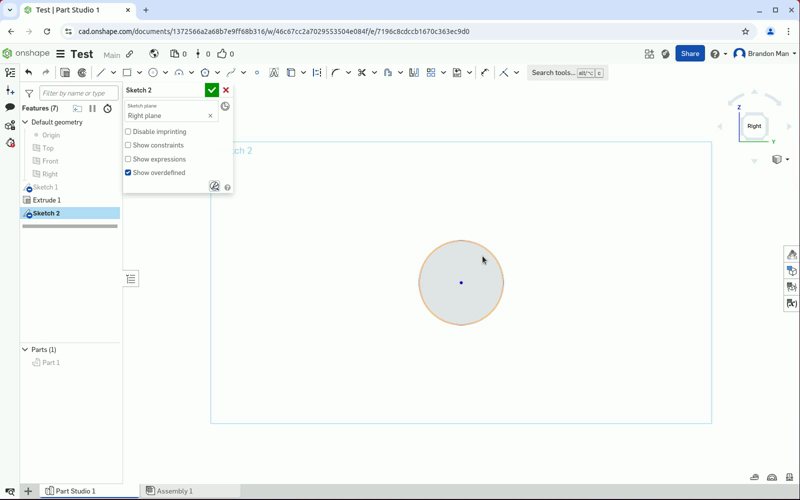
click(482, 255)
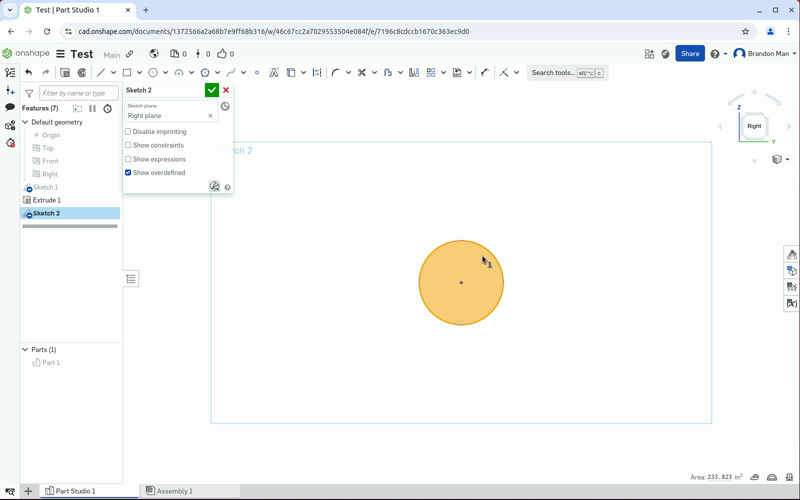
mouse_move(73, 352)
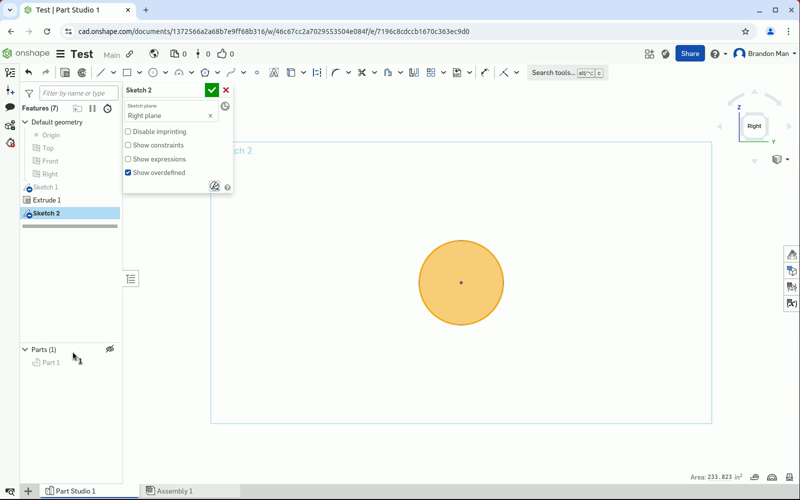
key(shift+y)
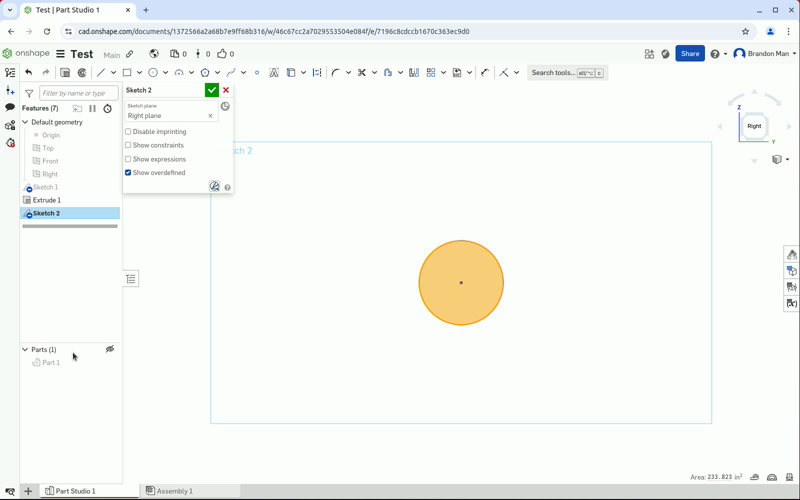
key(shift+e)
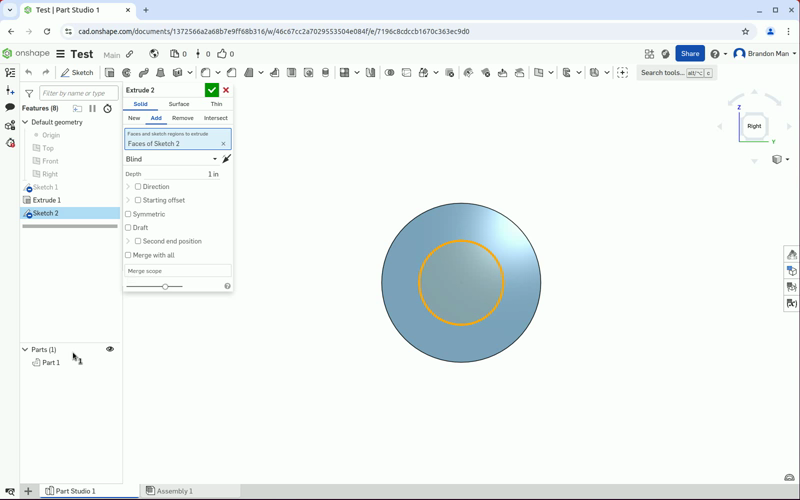
mouse_move(143, 106)
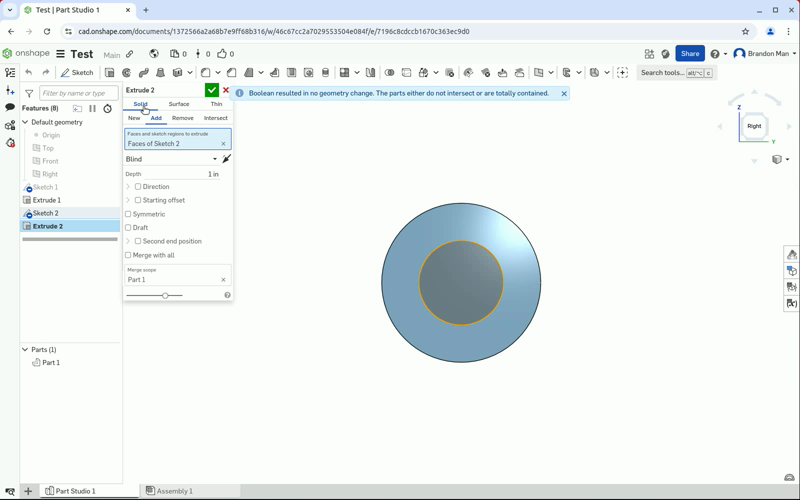
click(143, 106)
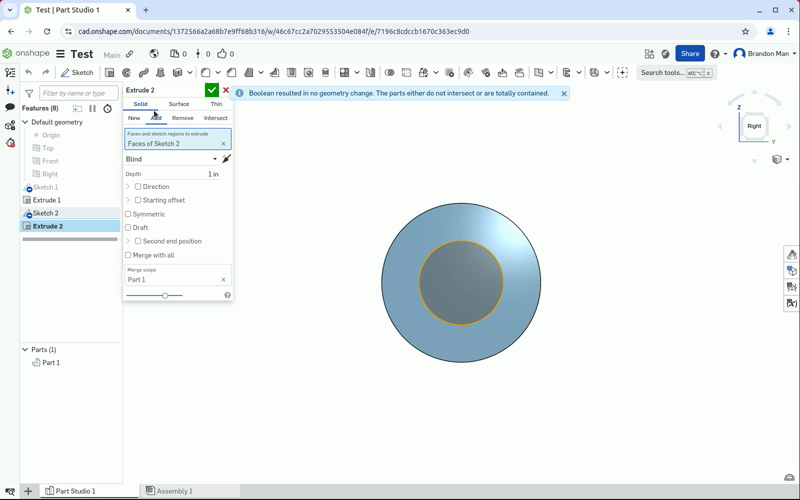
mouse_move(186, 120)
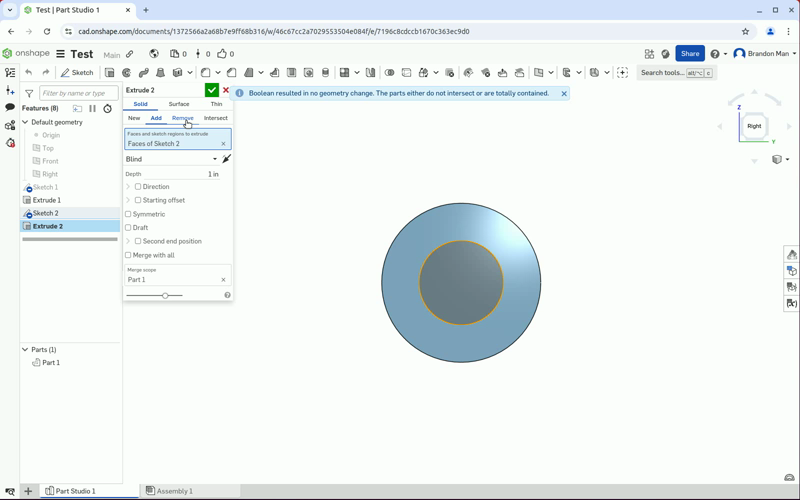
click(186, 120)
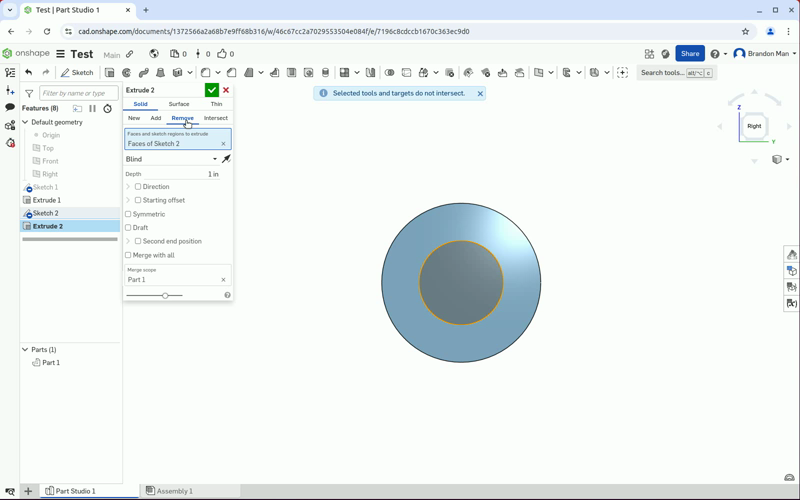
key(tab, 4)
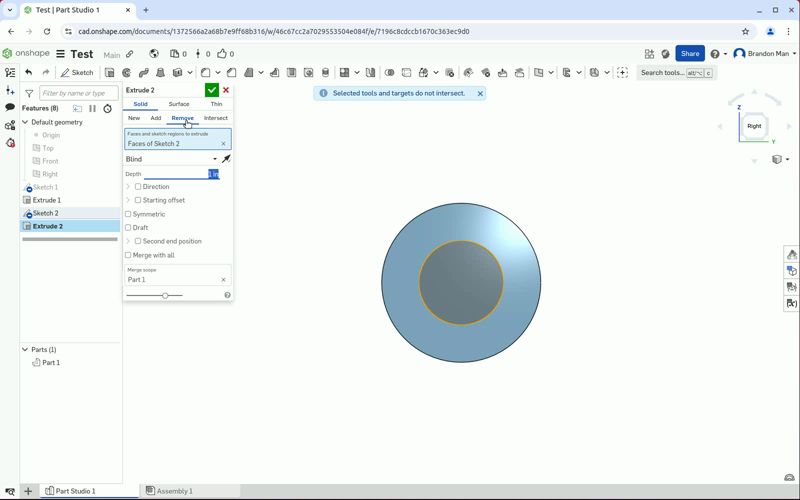
text(9.147)
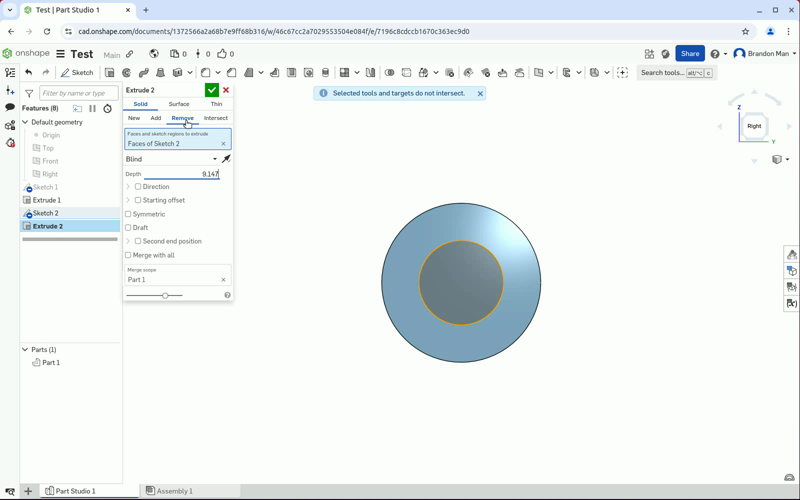
key(tab, 6)
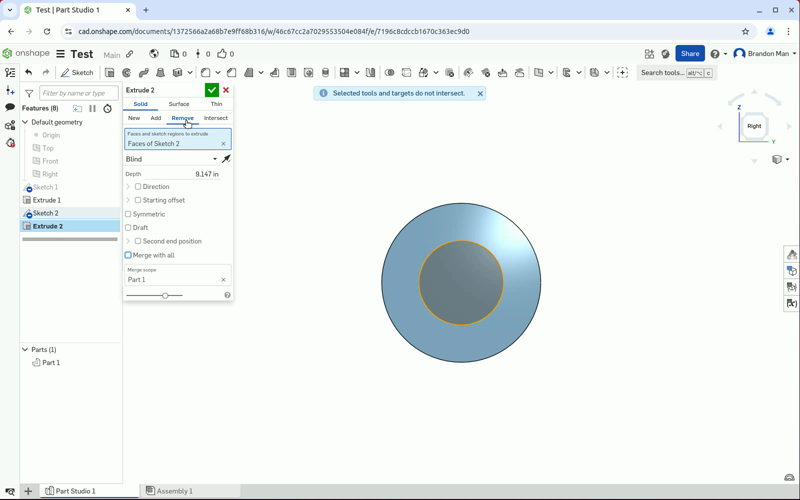
key(space)
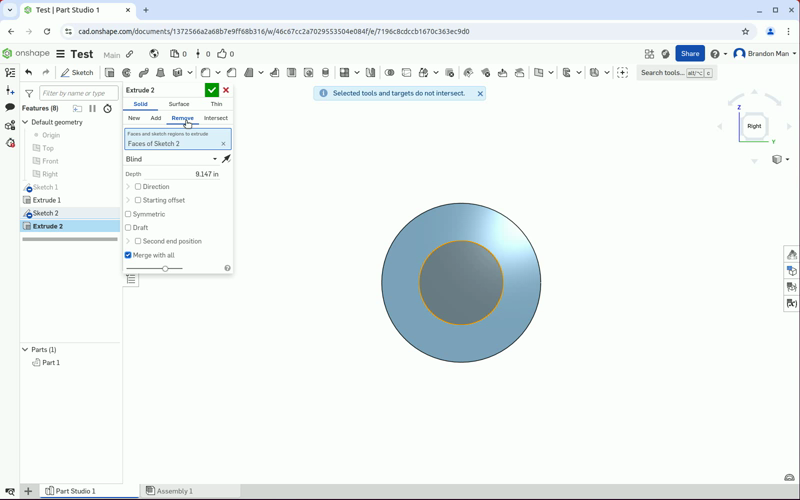
key(enter)
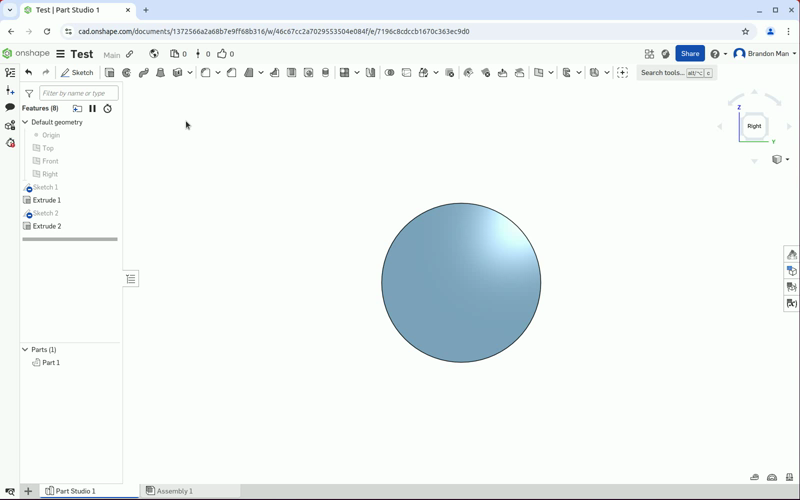
key(shift+h)
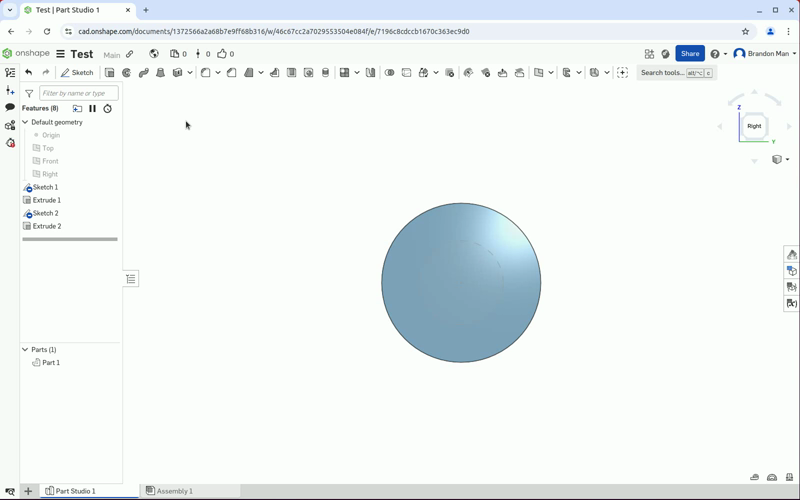
key(shift+h)
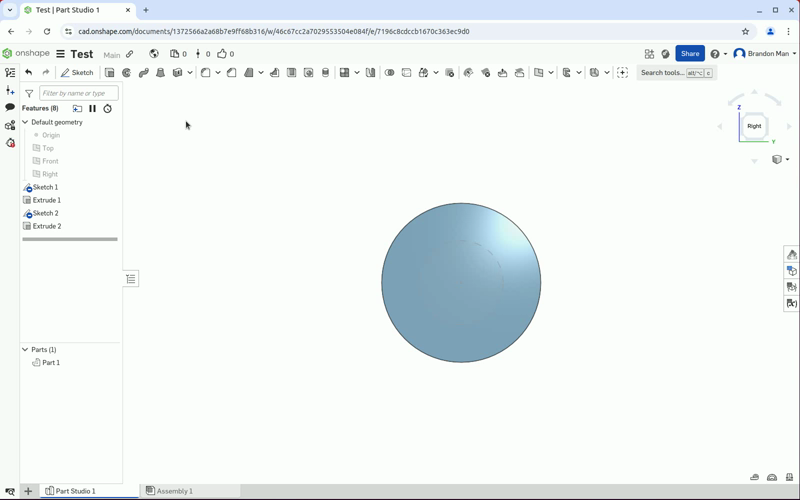
key(shift+7)
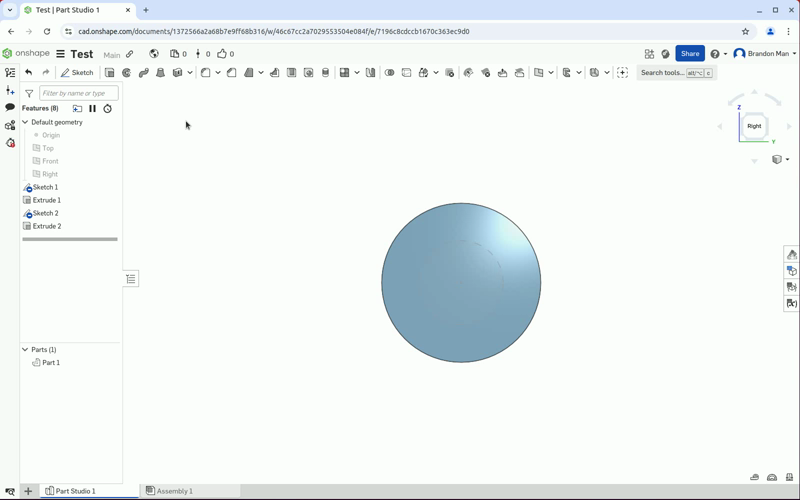
key(right, 2)
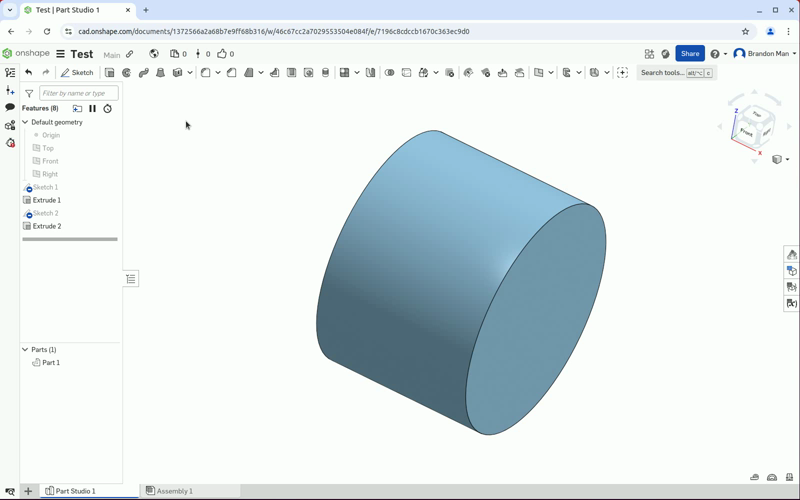
key(down, 2)
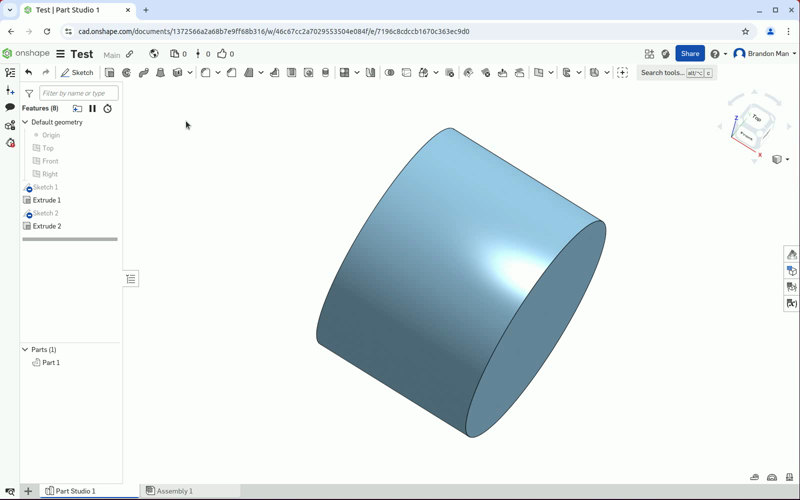
key(up, 2)
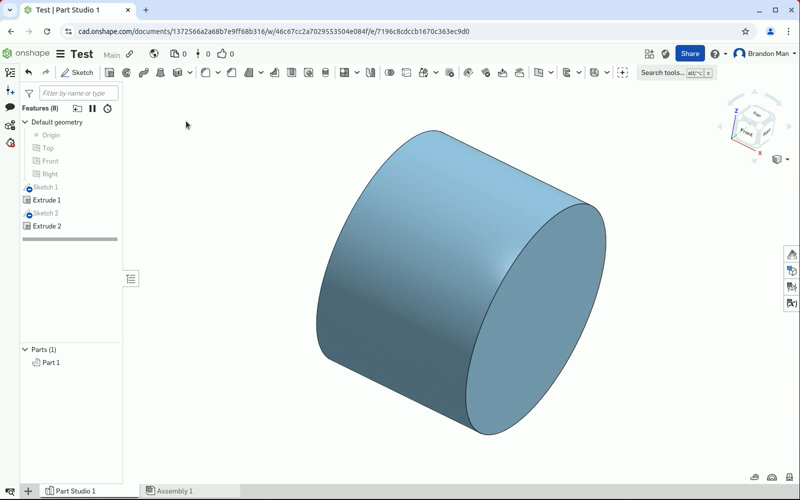
key(left, 2)
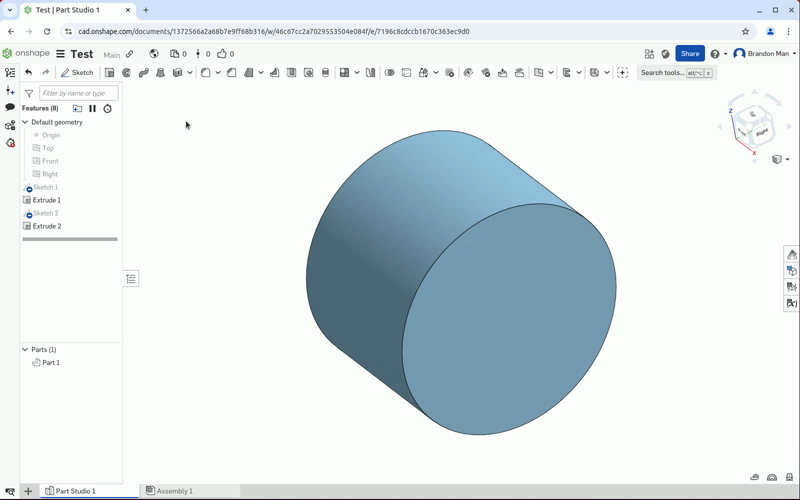
mouse_move(73, 189)
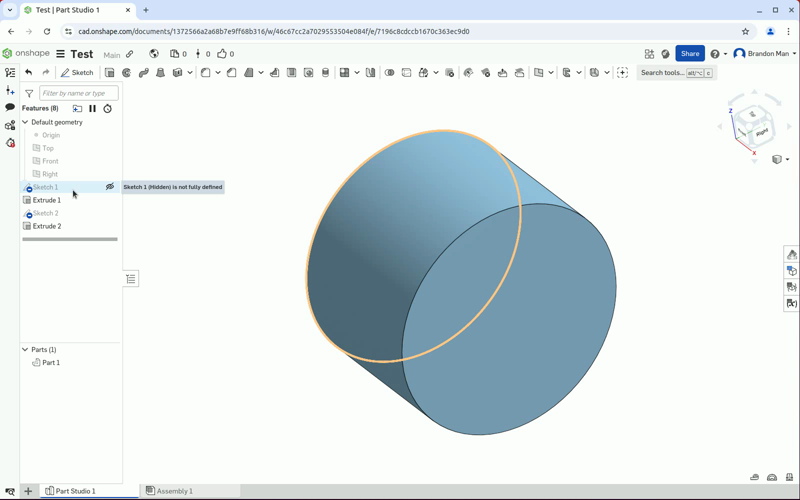
click(73, 189)